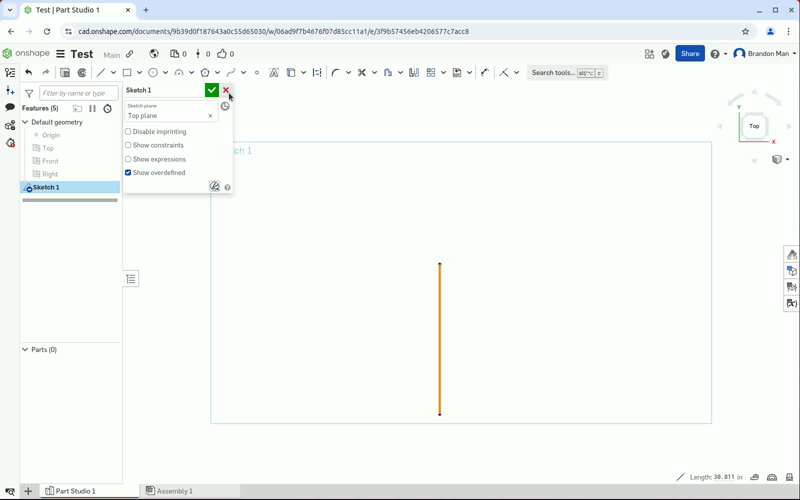
key(shift+h)
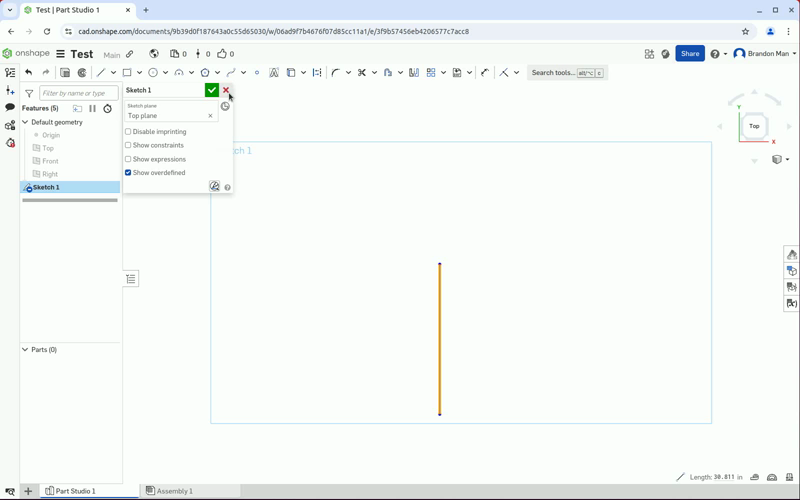
key(shift+s)
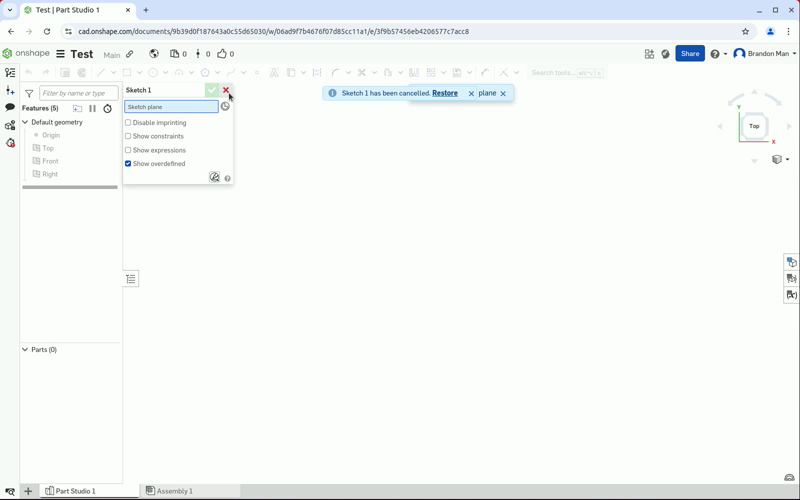
mouse_move(73, 150)
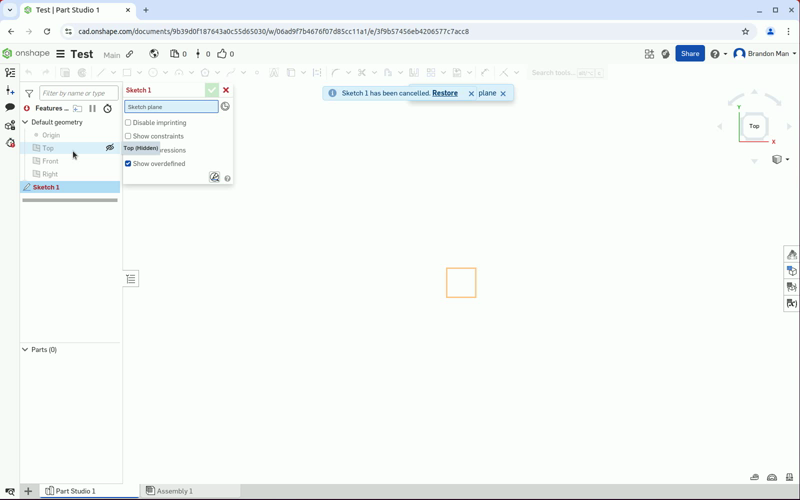
click(73, 150)
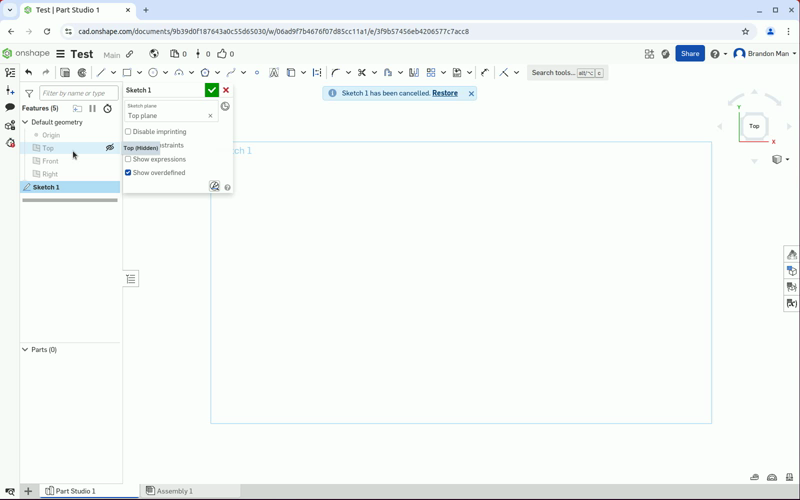
mouse_move(73, 352)
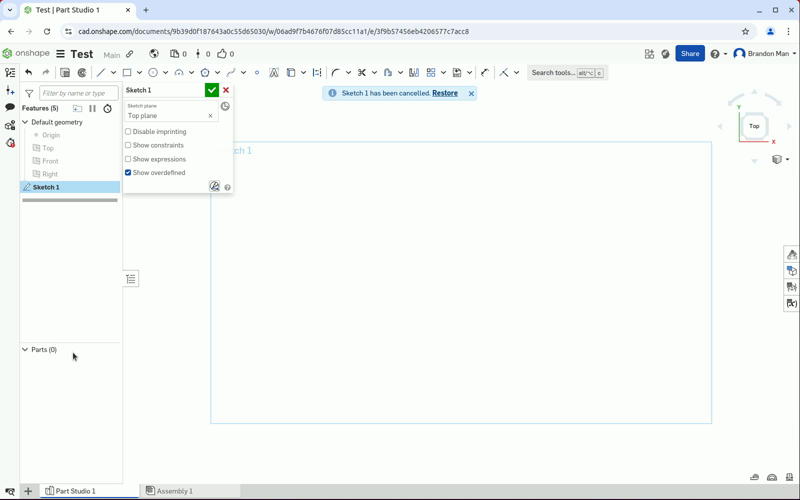
key(y)
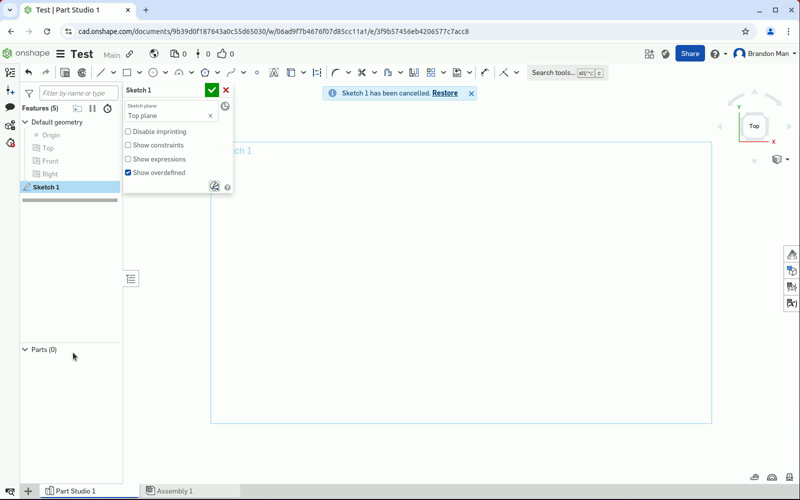
key(c)
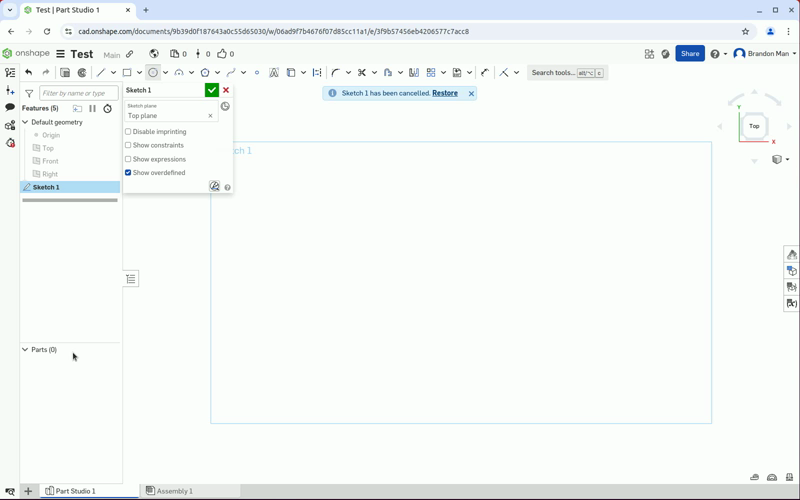
key_down(shift)
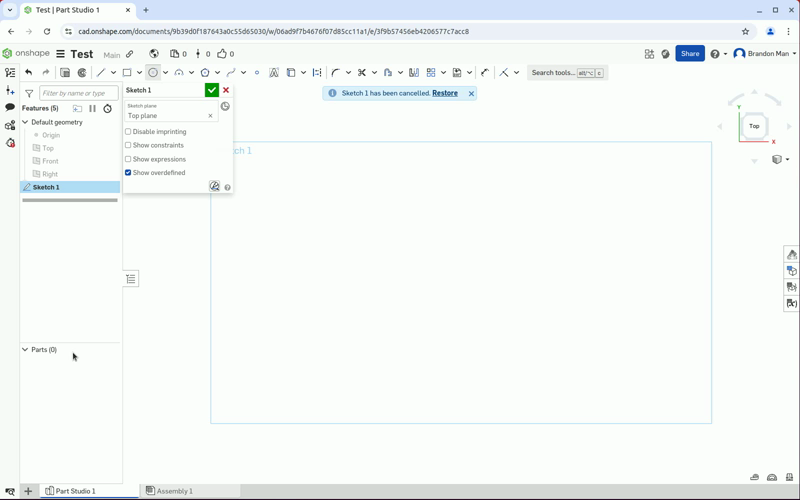
mouse_move(461, 282)
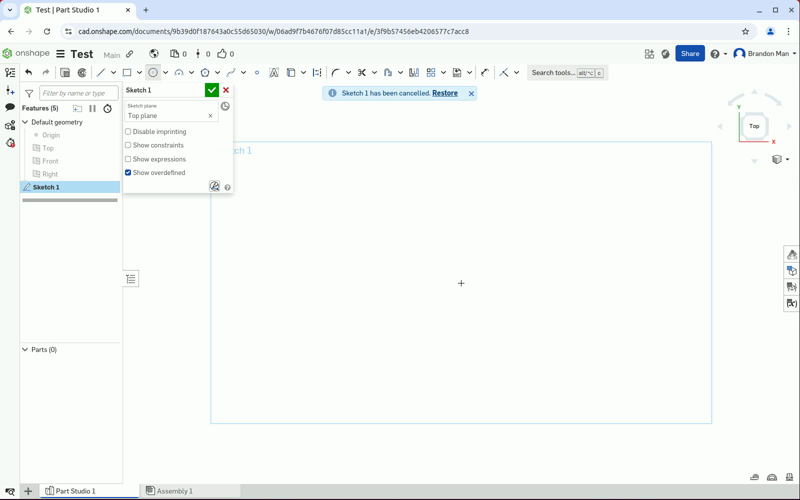
click(461, 282)
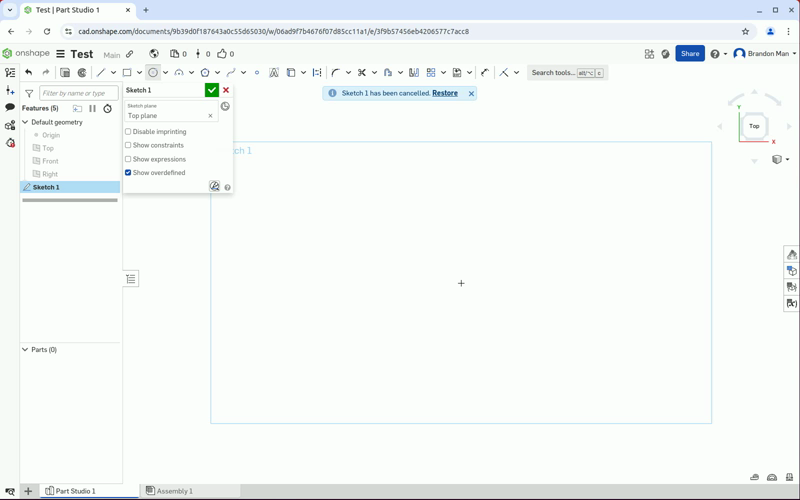
key_up(shift)
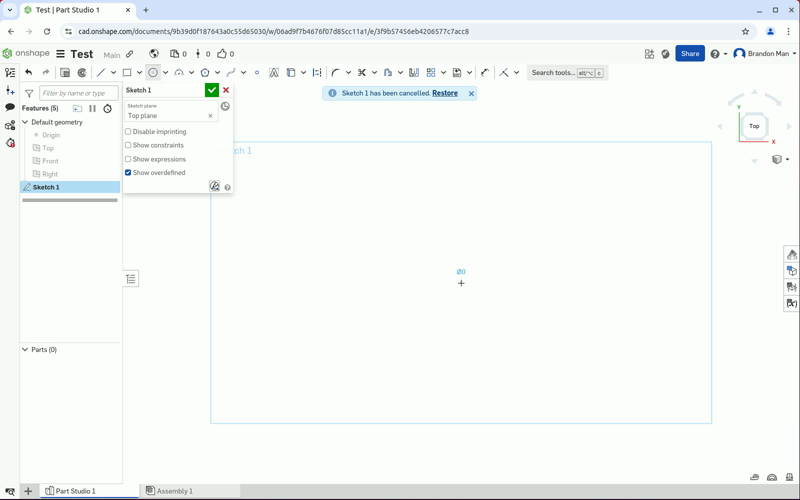
mouse_move(561, 282)
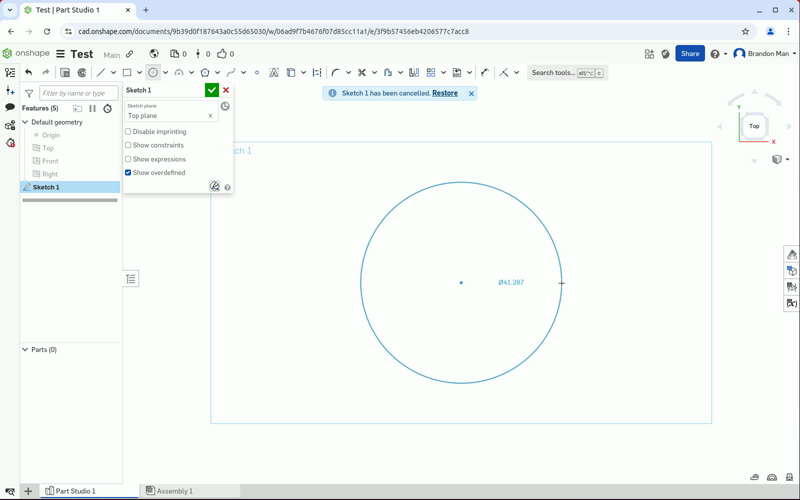
click(561, 282)
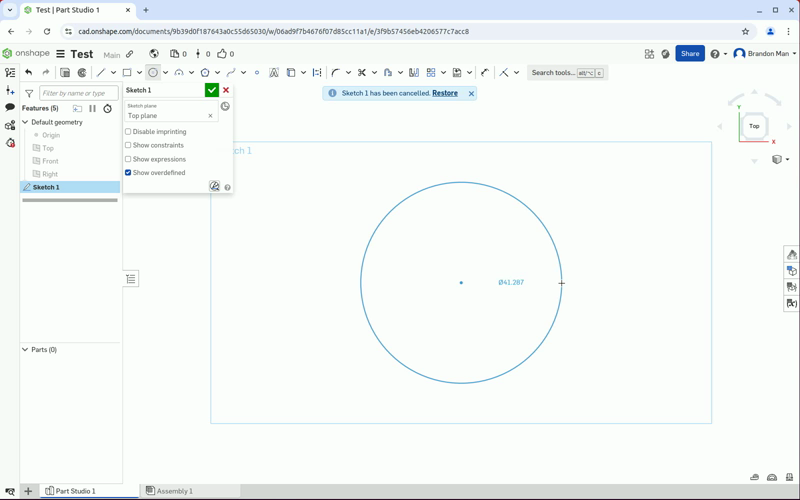
key(esc)
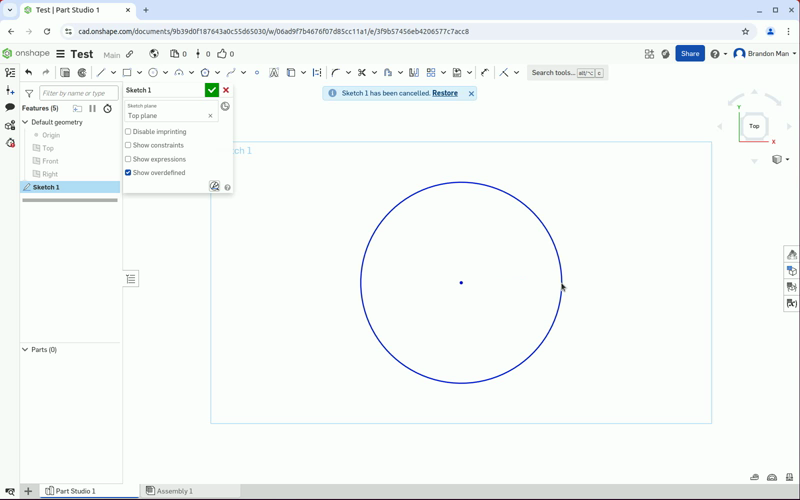
mouse_move(467, 231)
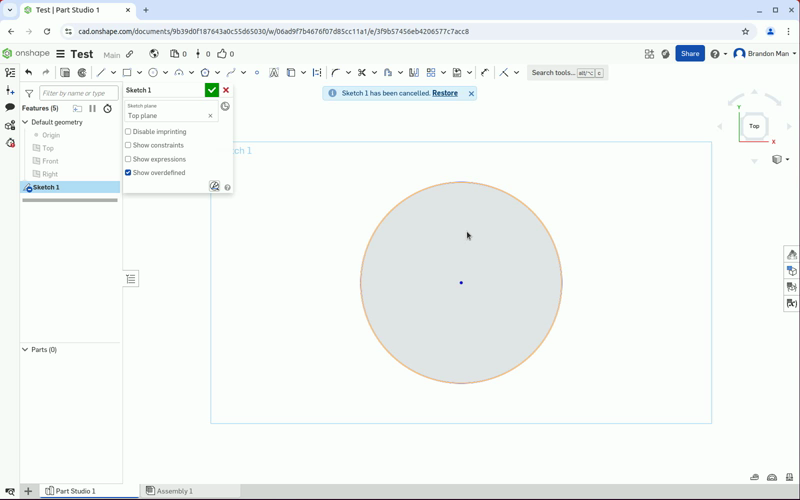
click(467, 231)
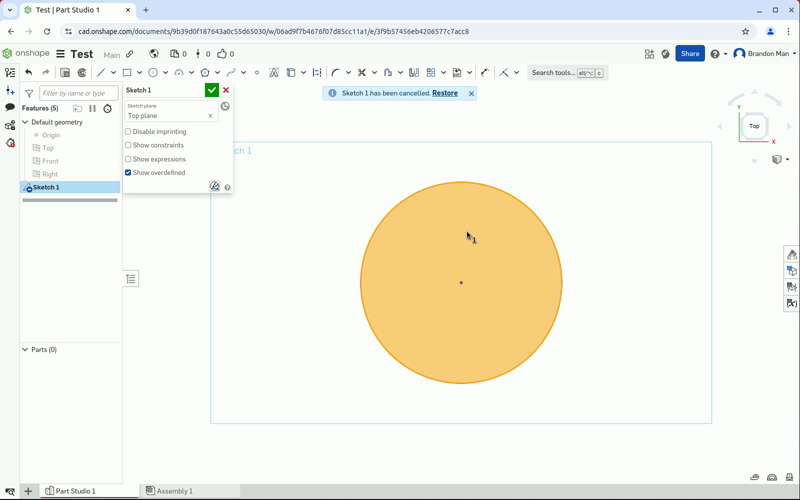
mouse_move(73, 352)
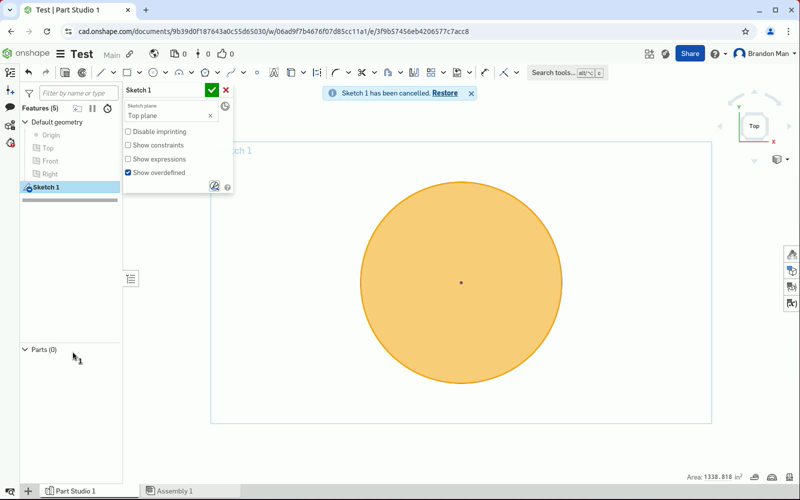
key(shift+y)
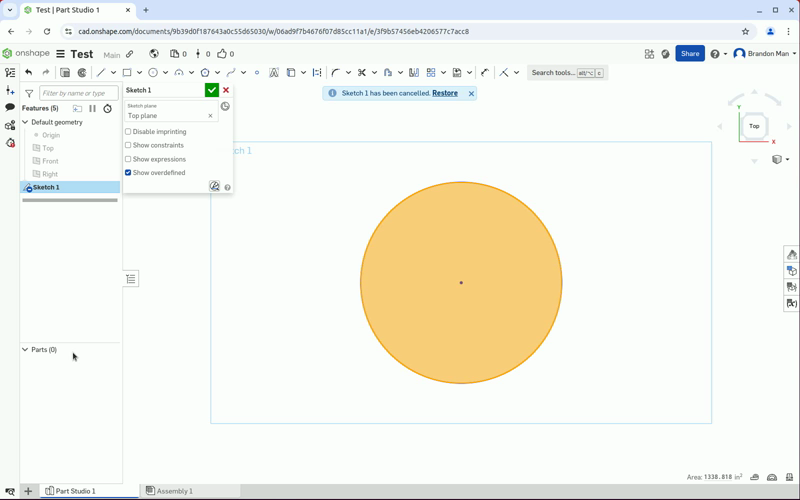
key(shift+e)
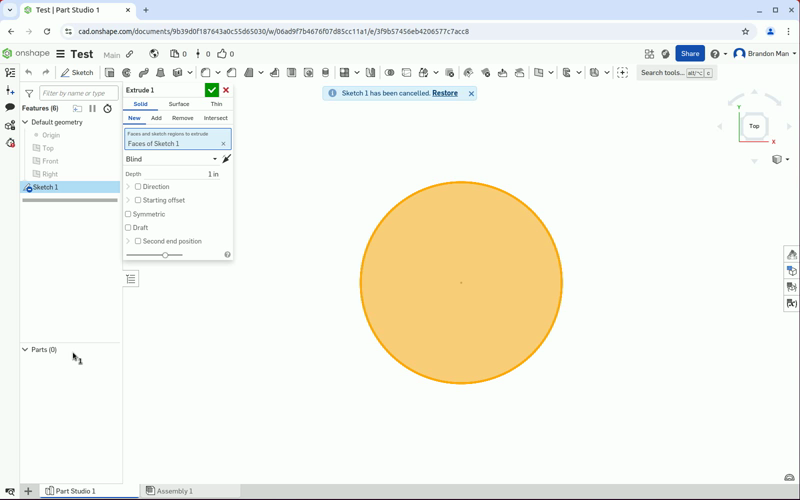
mouse_move(143, 106)
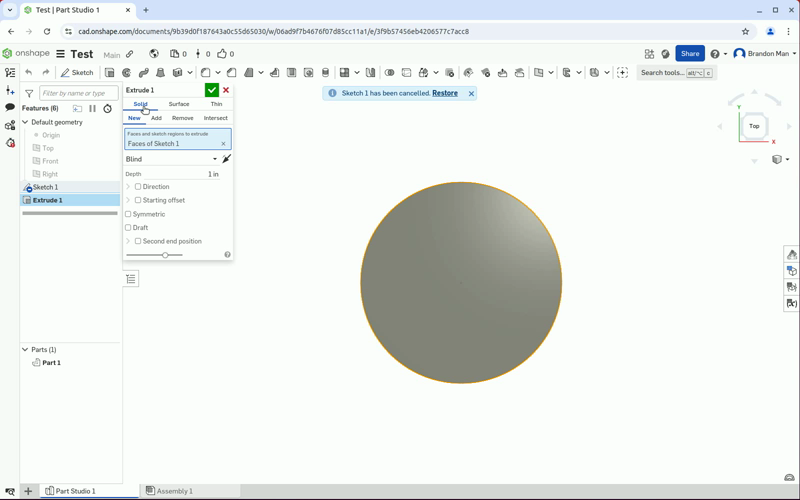
click(143, 106)
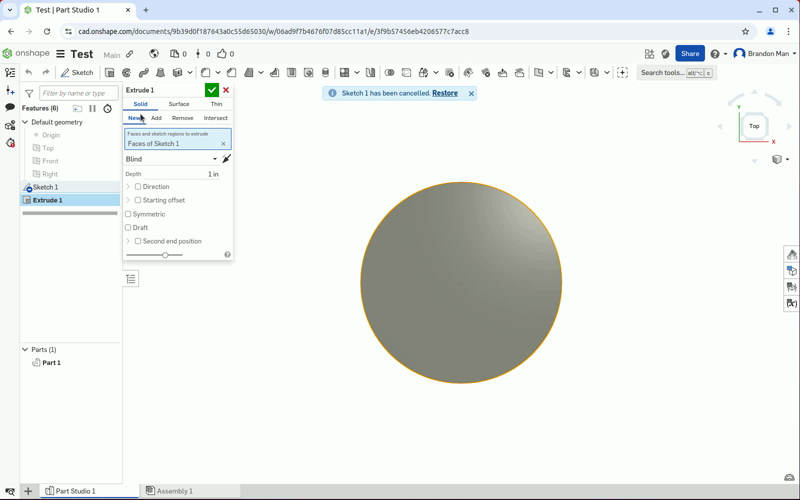
mouse_move(137, 120)
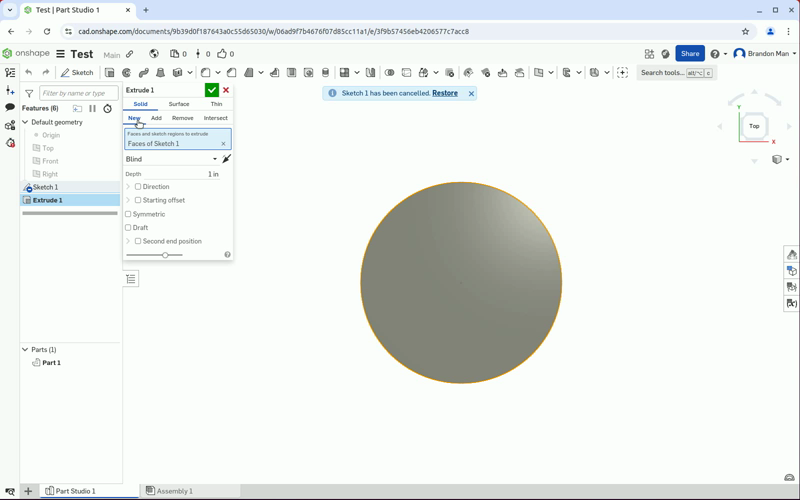
click(137, 120)
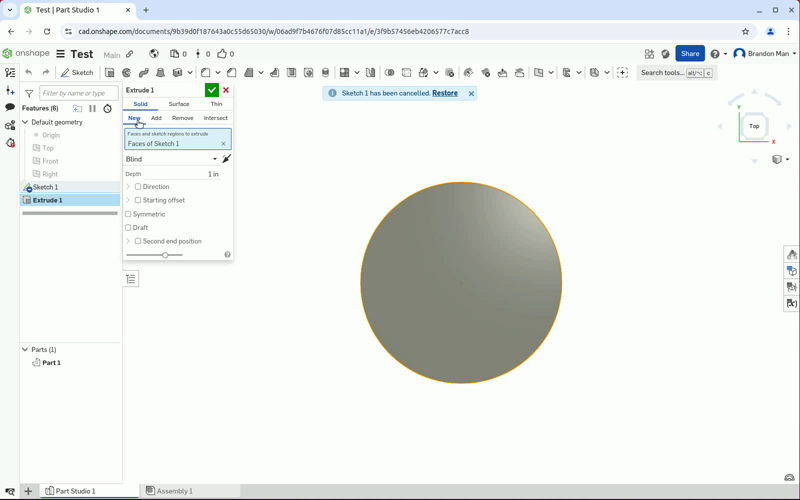
key(tab, 4)
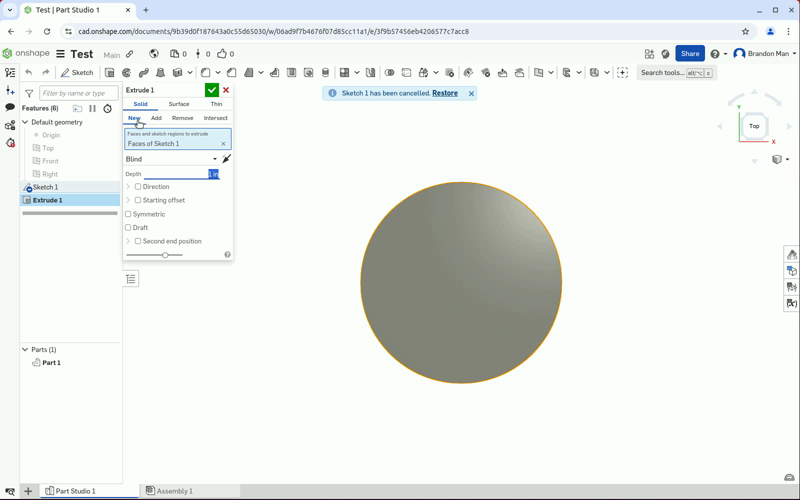
text(1.685)
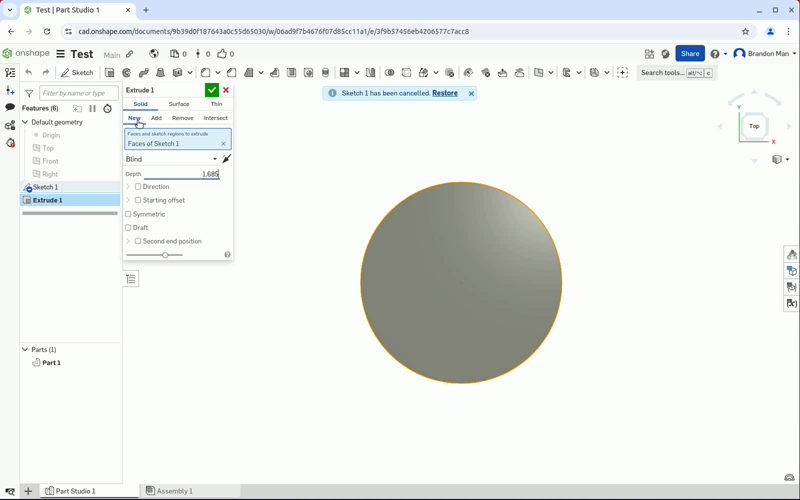
key(enter)
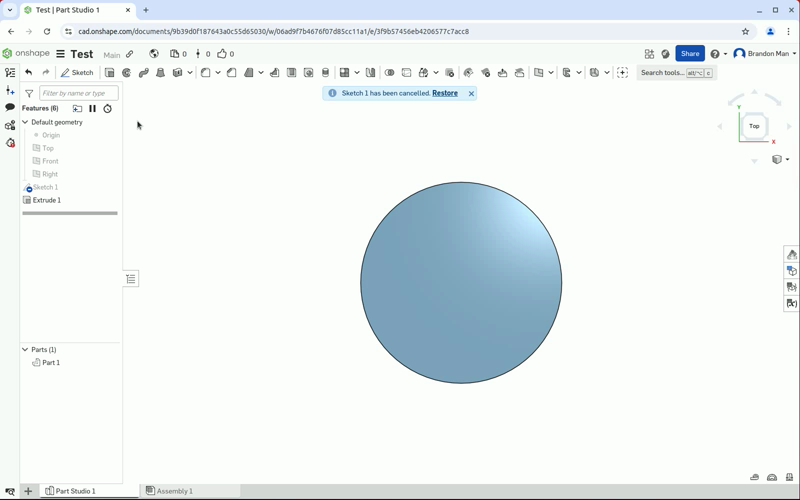
key(shift+h)
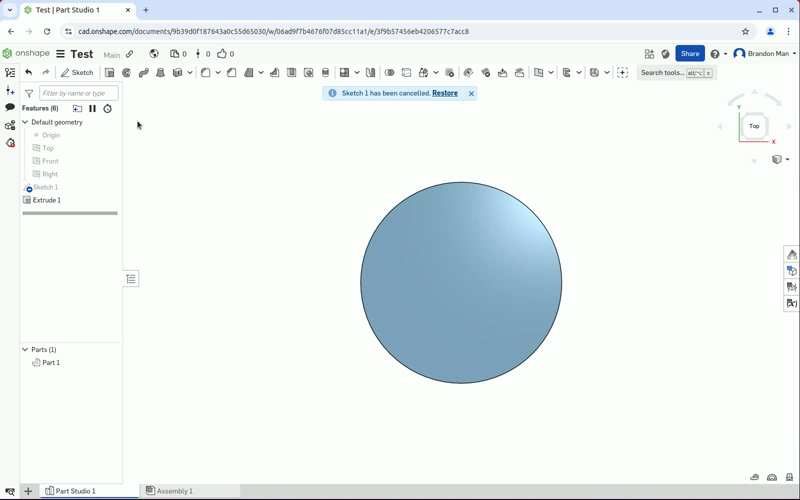
key(shift+h)
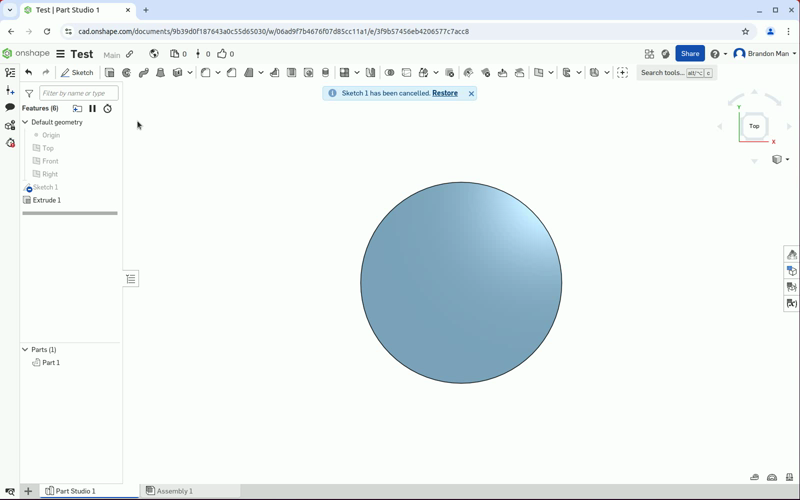
mouse_move(73, 189)
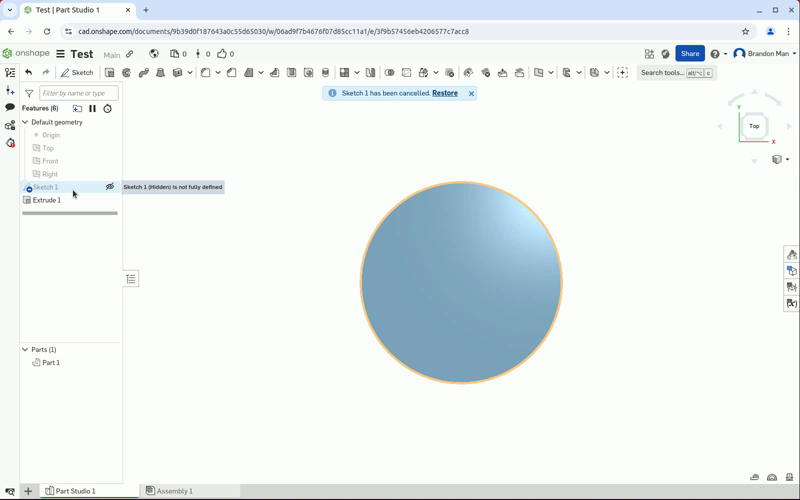
click(73, 189)
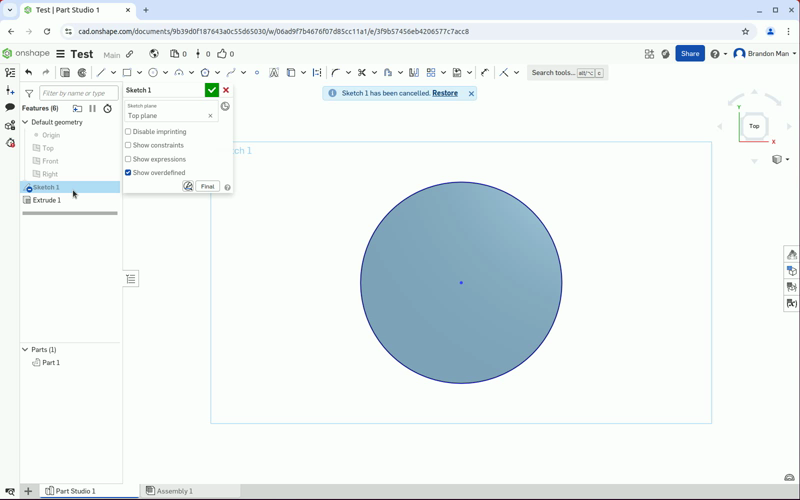
mouse_move(229, 92)
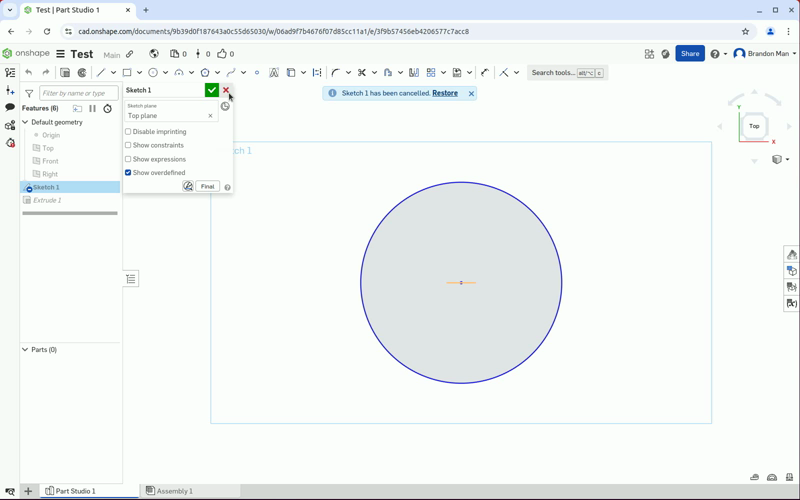
click(229, 92)
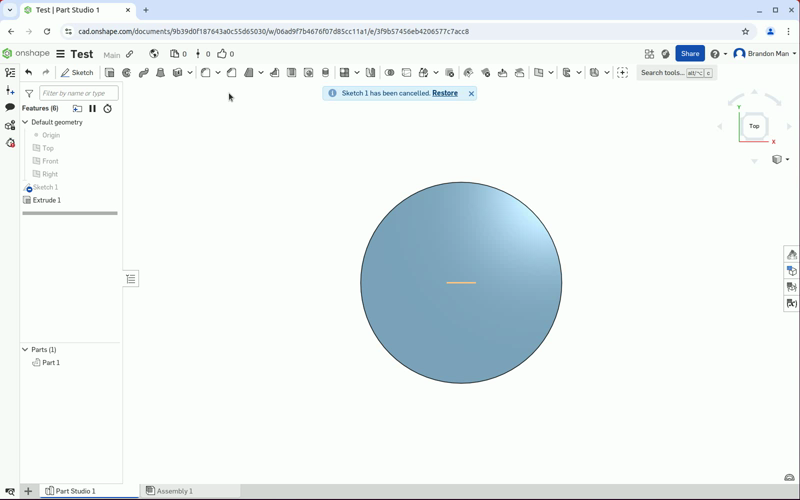
mouse_move(541, 75)
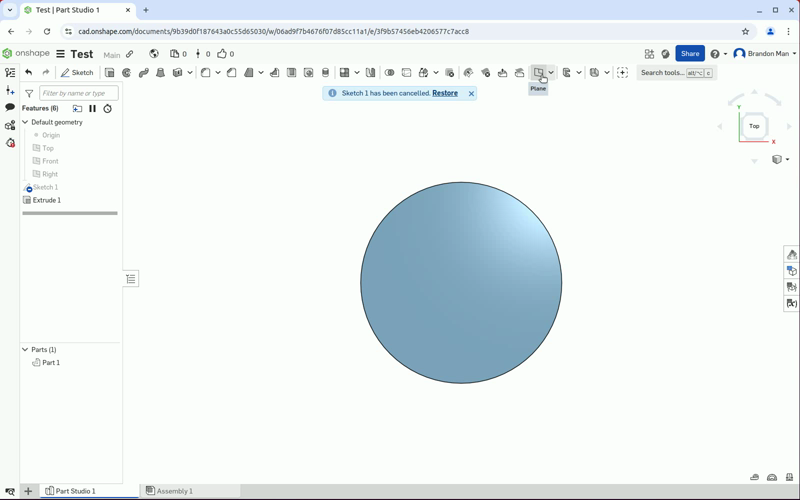
click(541, 75)
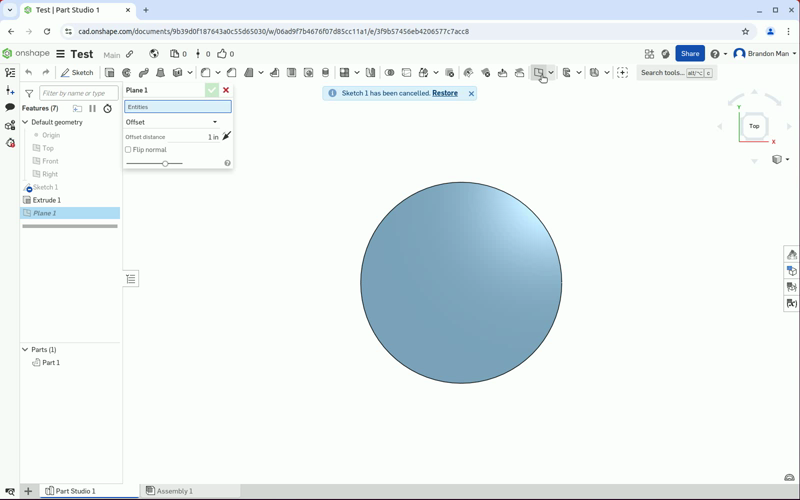
mouse_move(73, 150)
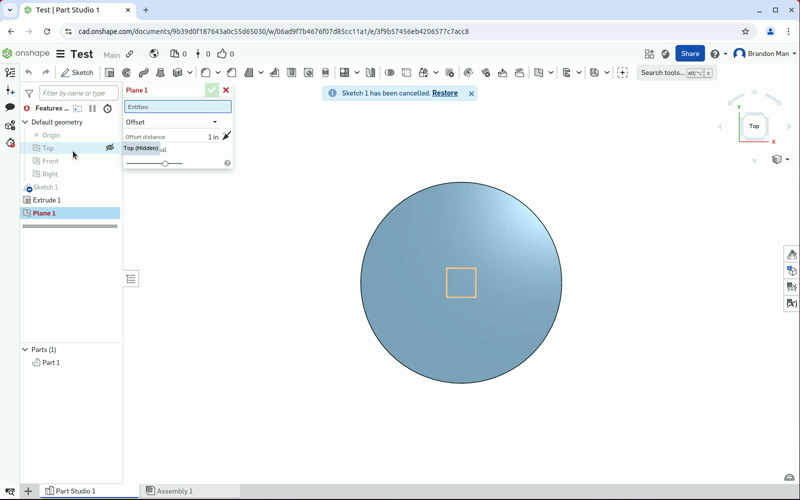
click(73, 150)
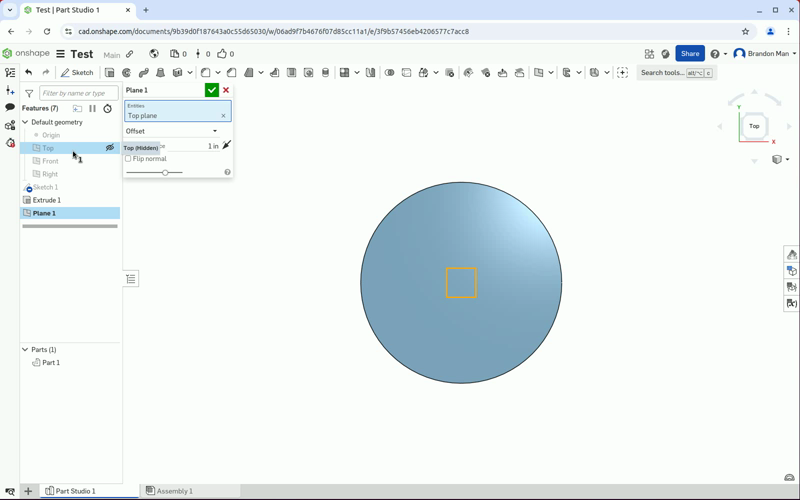
key(tab, 2)
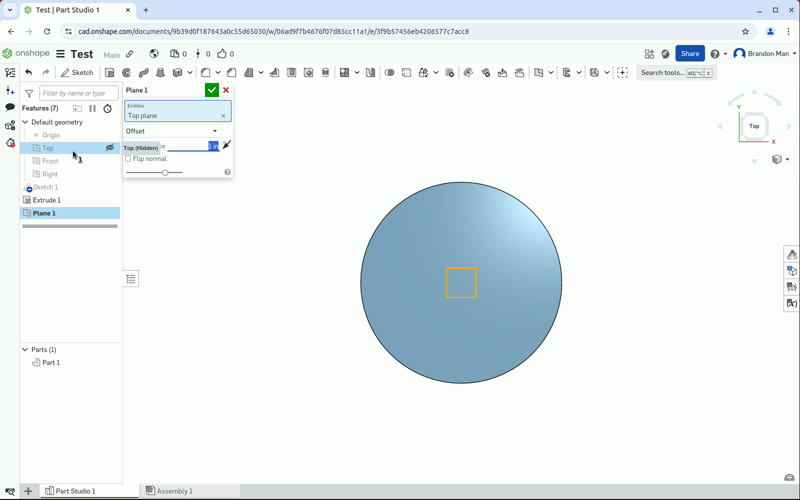
text(1.695)
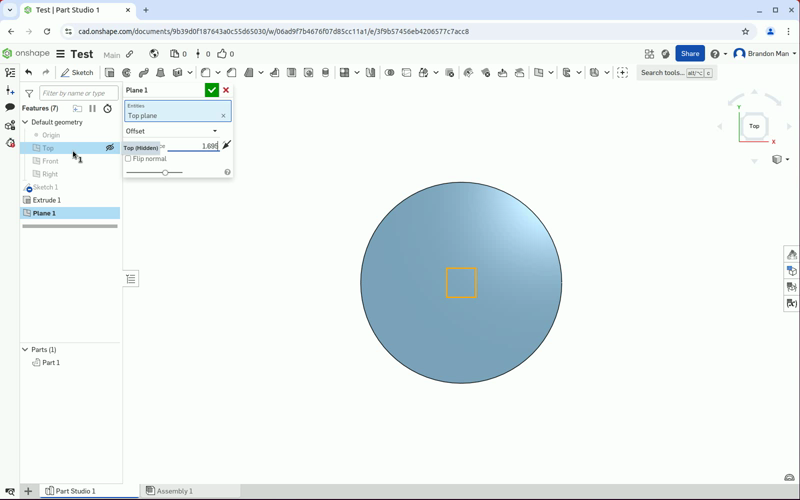
key(enter, 2)
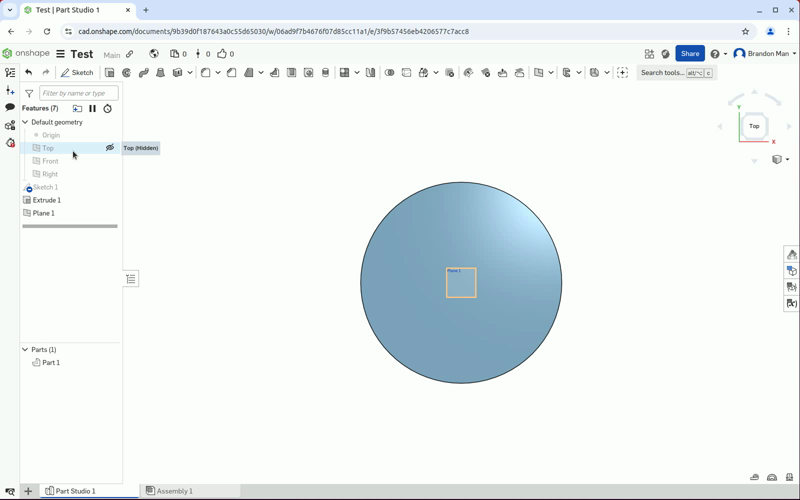
key(shift+s)
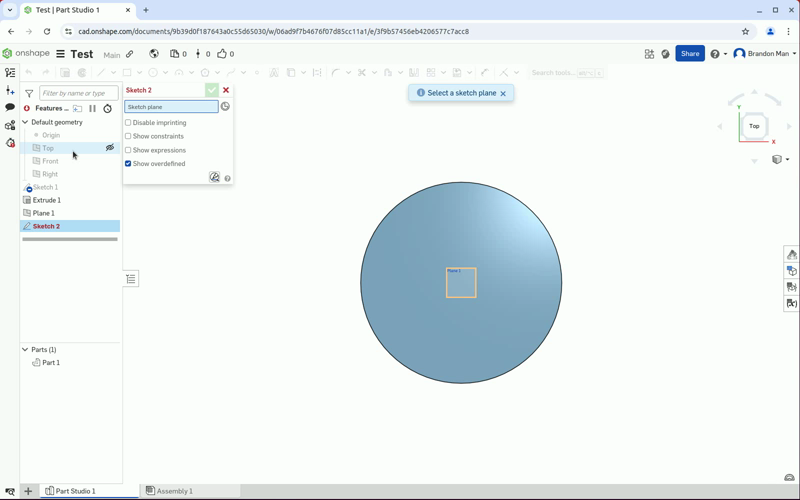
mouse_move(73, 215)
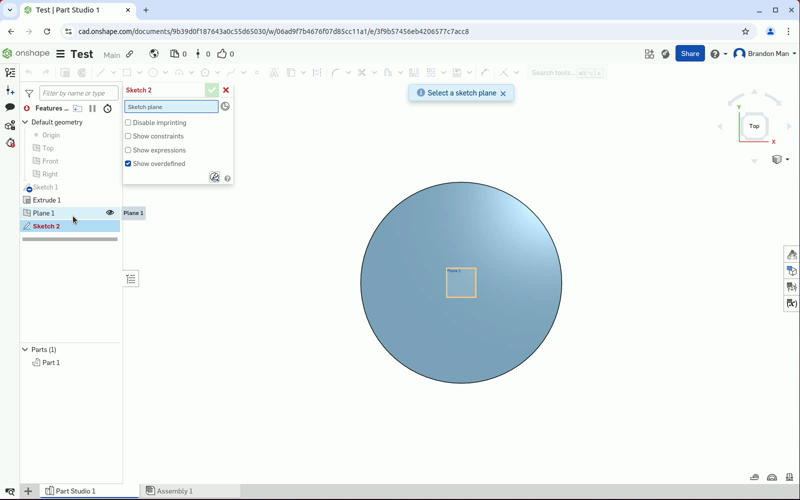
click(73, 215)
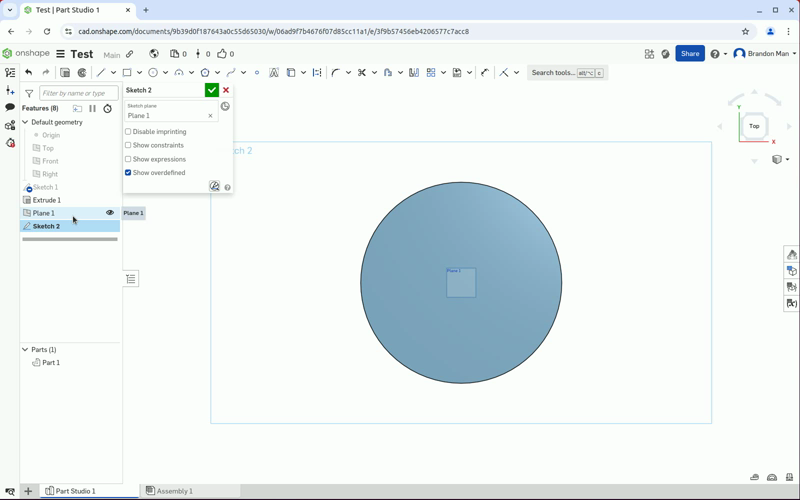
mouse_move(73, 352)
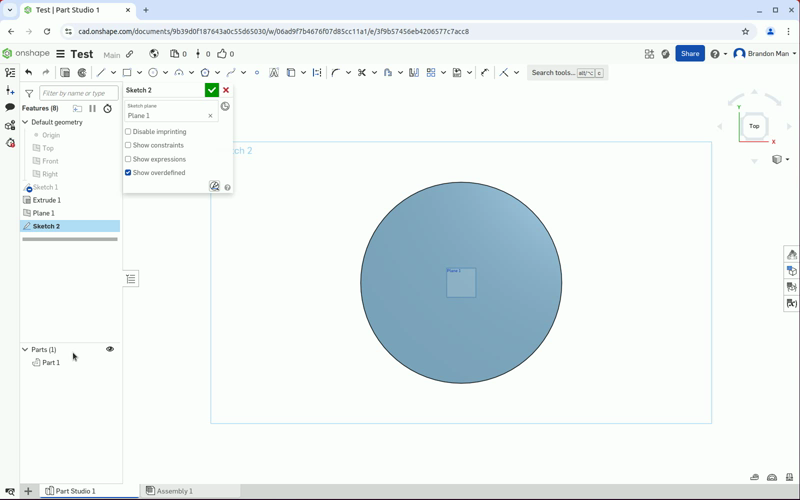
key(y)
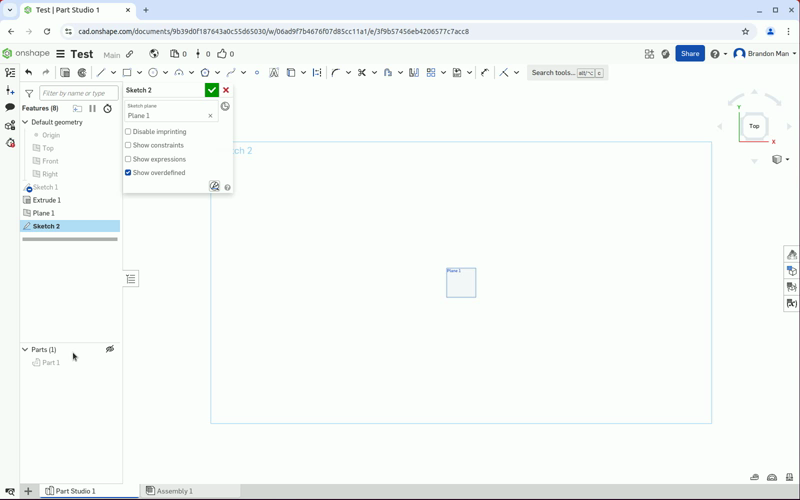
key(c)
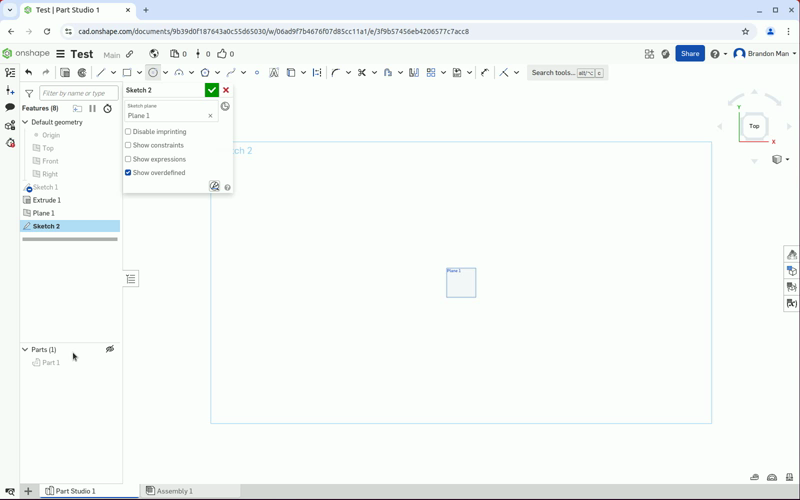
key_down(shift)
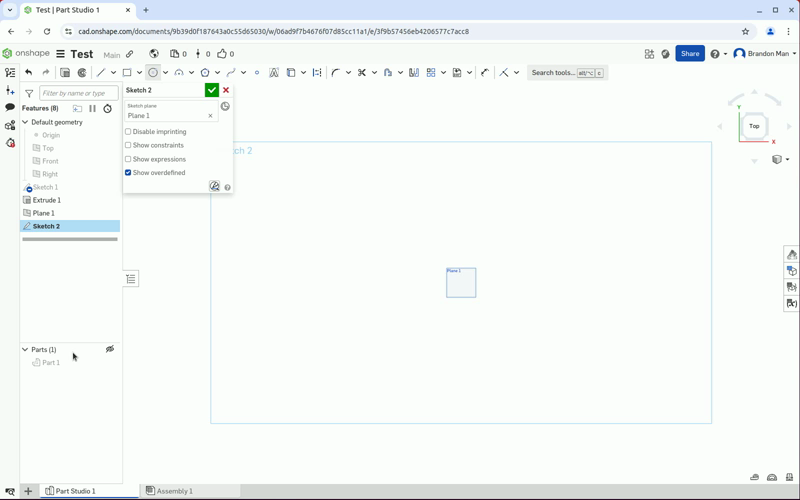
mouse_move(461, 282)
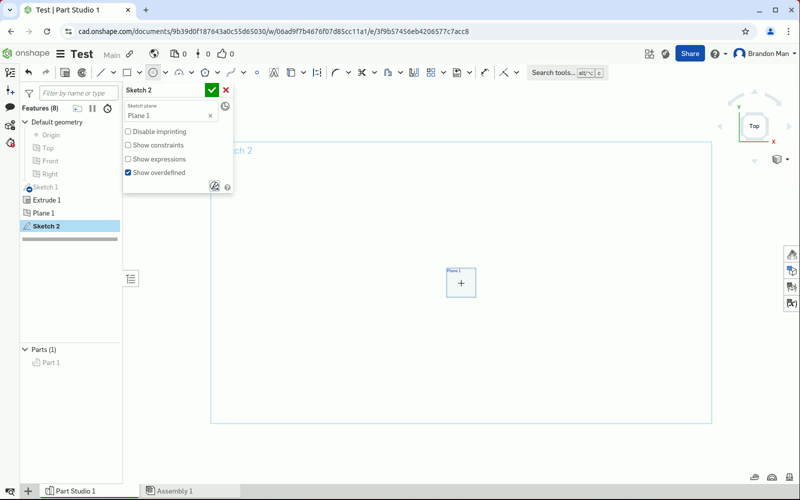
click(461, 282)
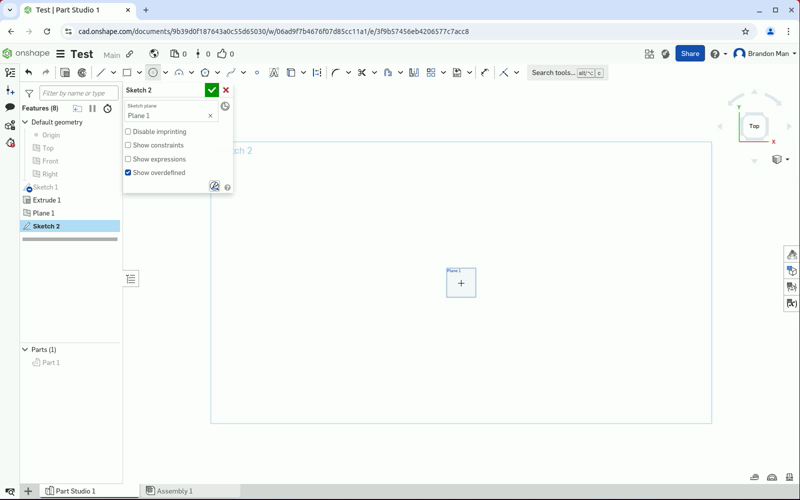
key_up(shift)
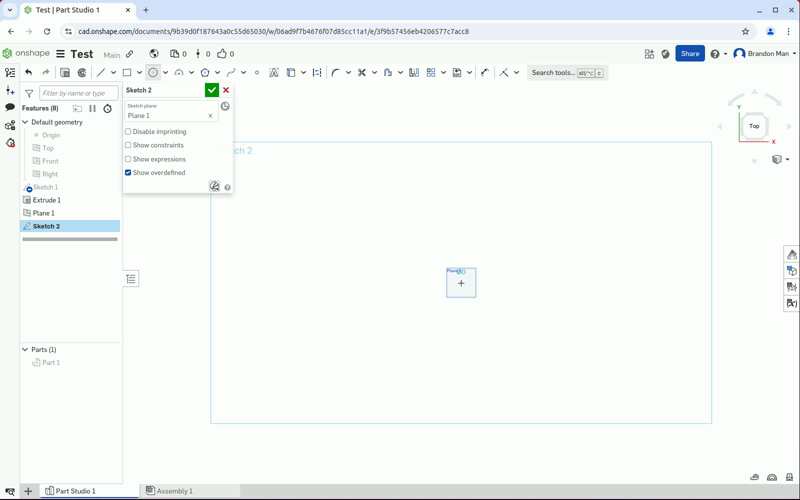
mouse_move(552, 282)
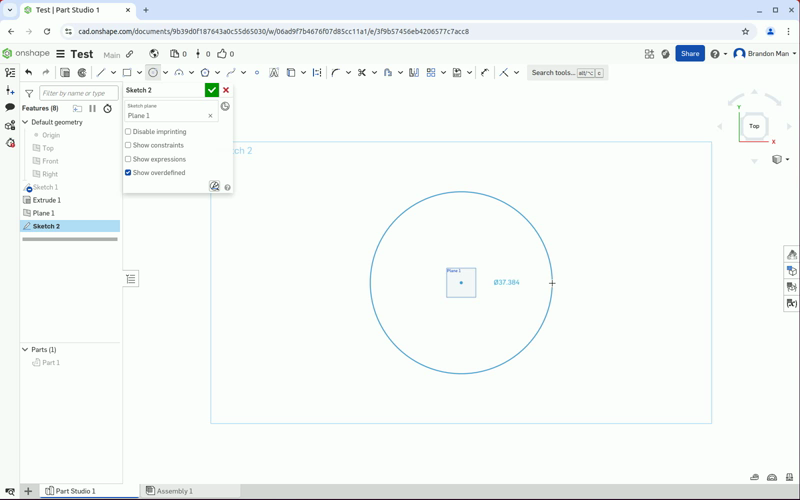
click(552, 282)
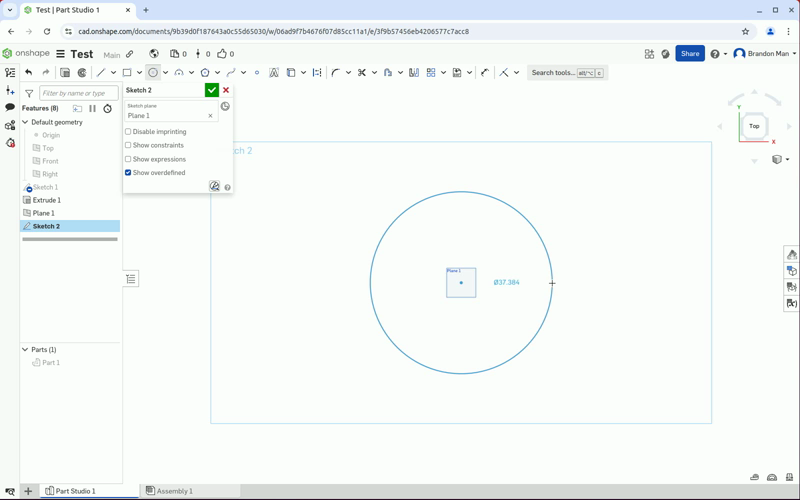
key(esc)
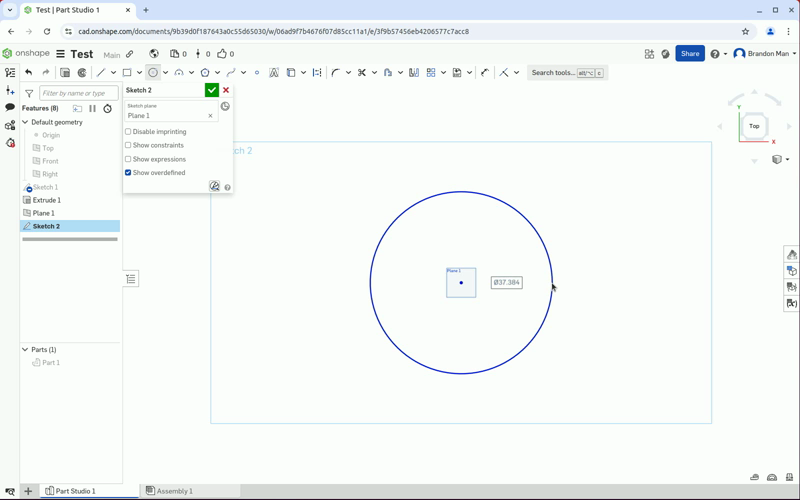
mouse_move(449, 262)
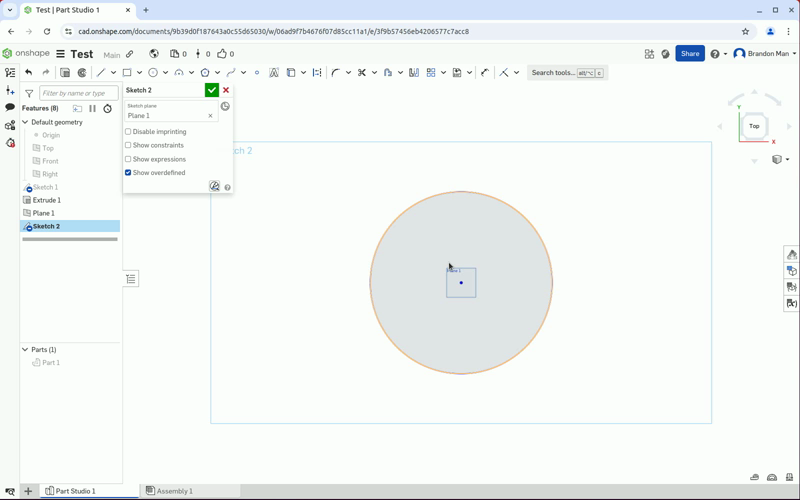
click(449, 262)
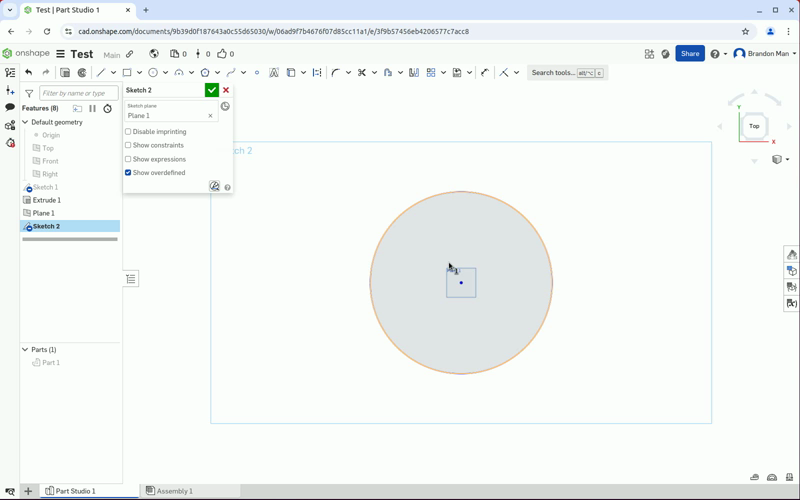
mouse_move(73, 352)
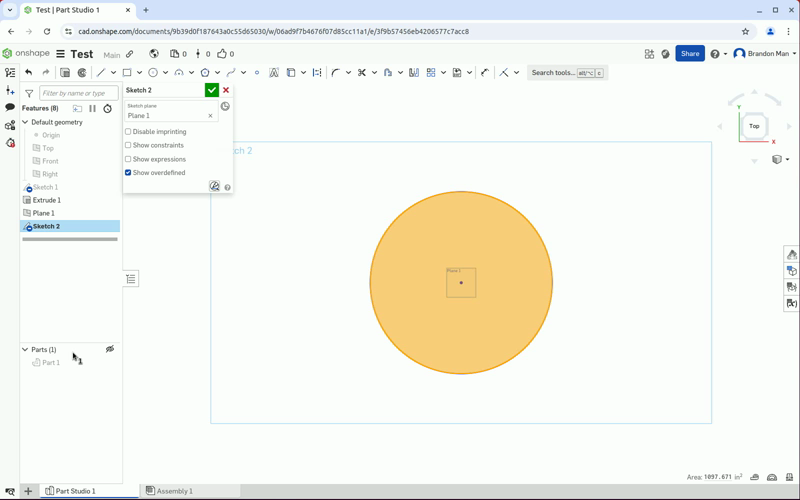
key(shift+y)
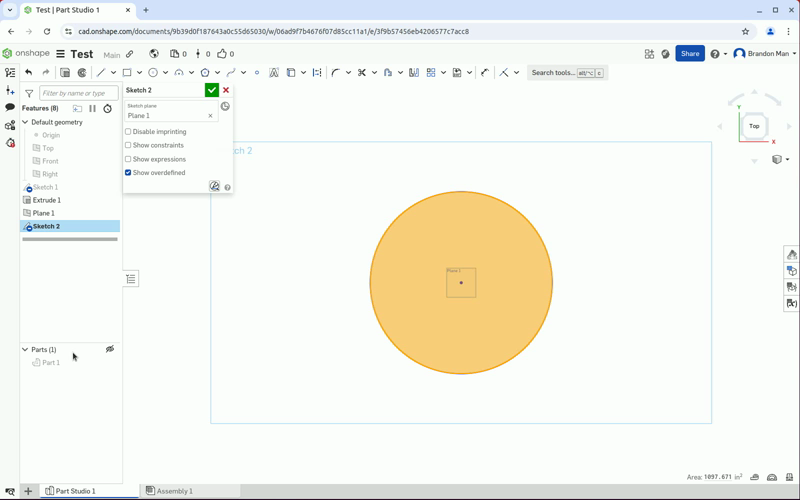
key(shift+e)
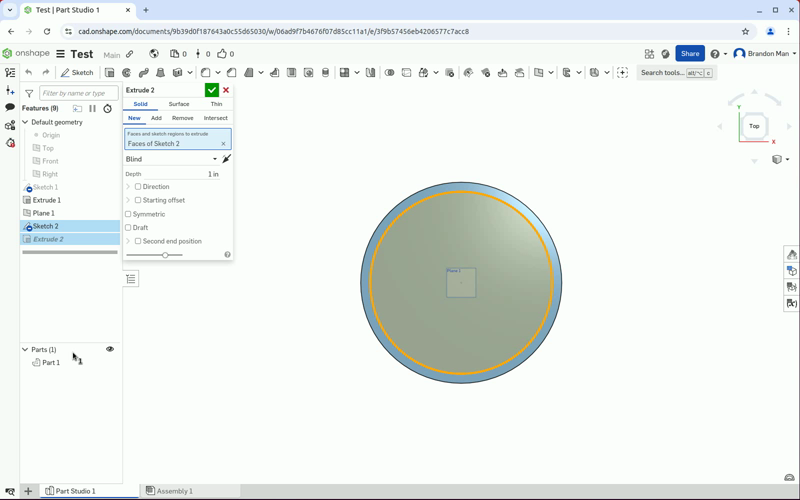
mouse_move(143, 106)
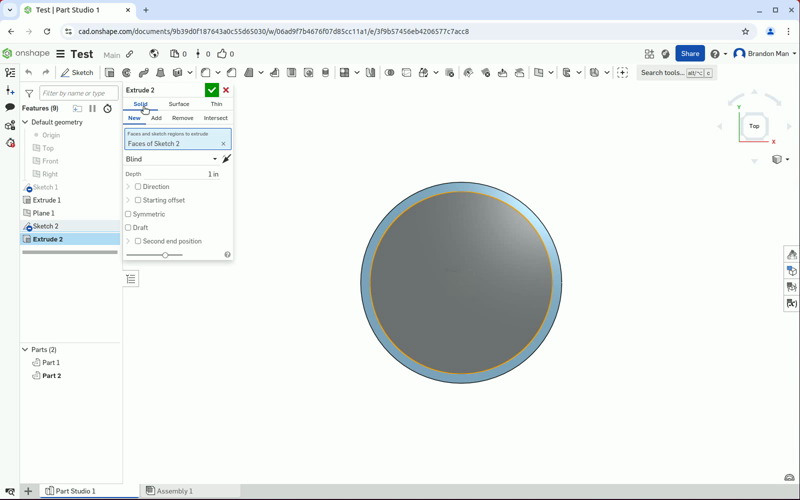
click(143, 106)
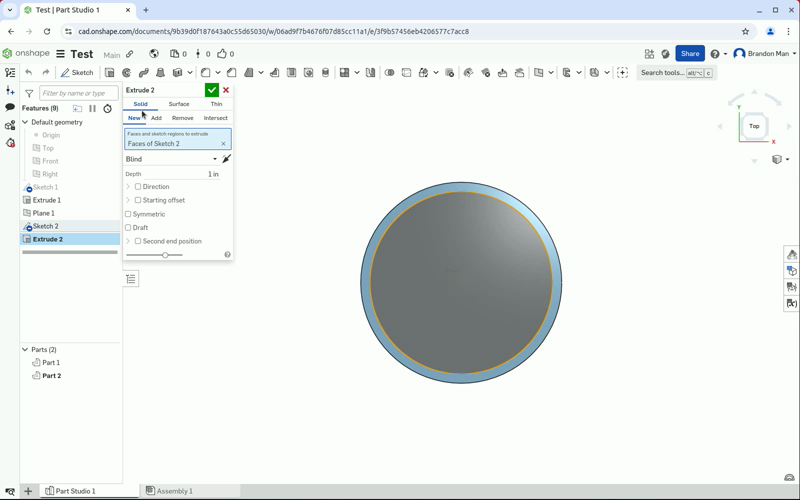
mouse_move(137, 120)
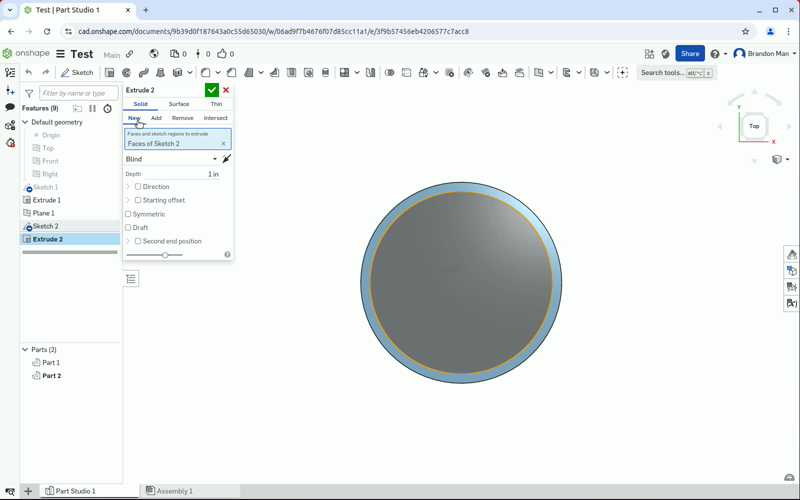
click(137, 120)
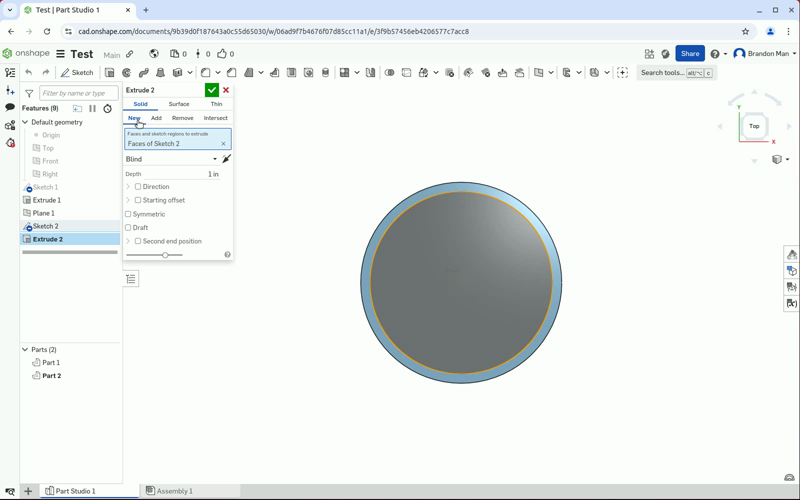
key(tab, 4)
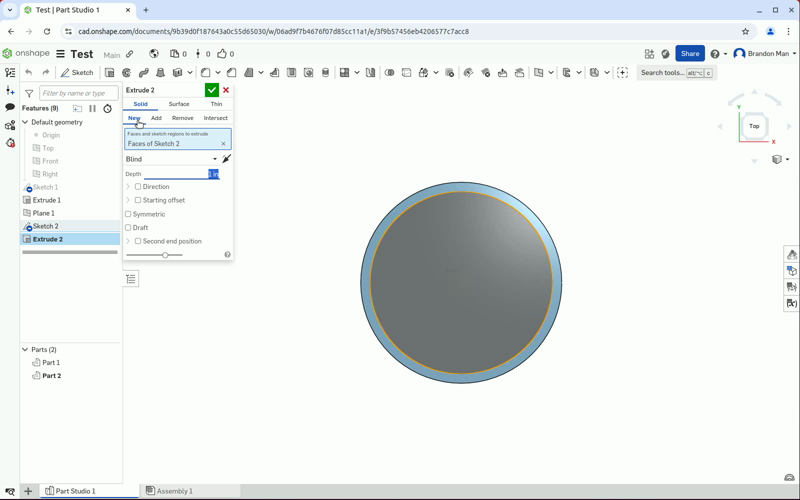
text(21.423)
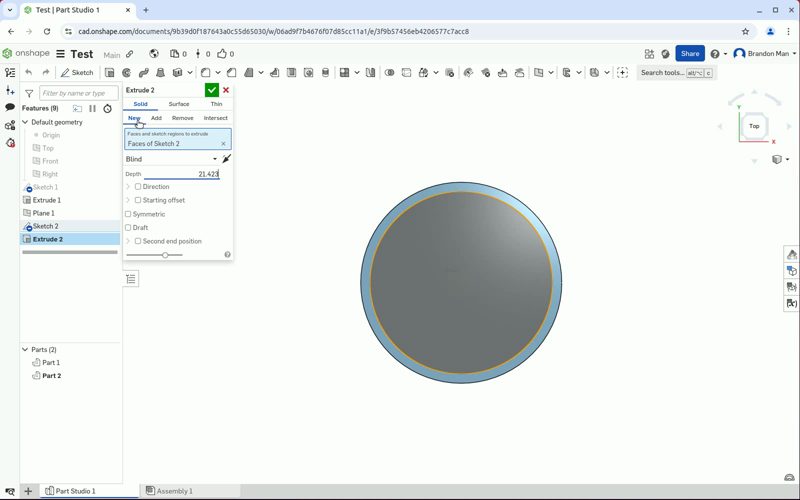
key(enter)
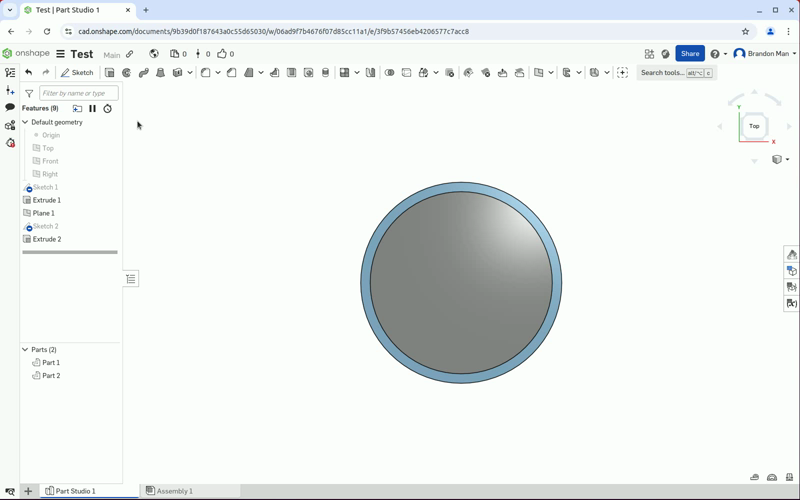
key(shift+h)
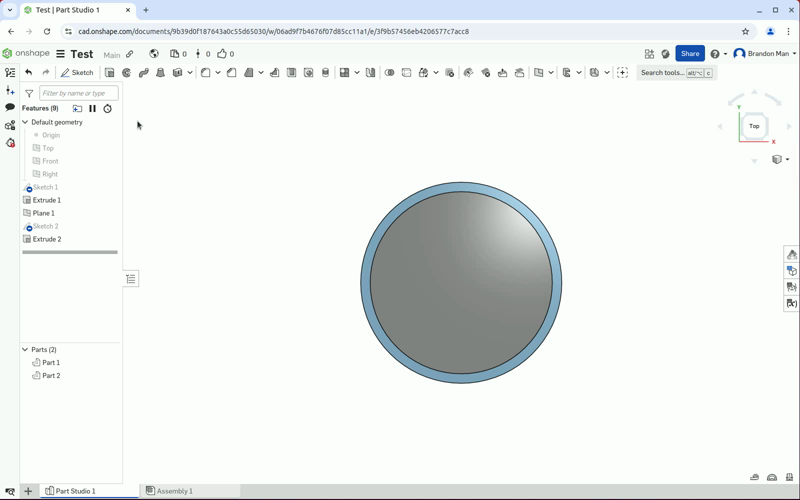
key(shift+h)
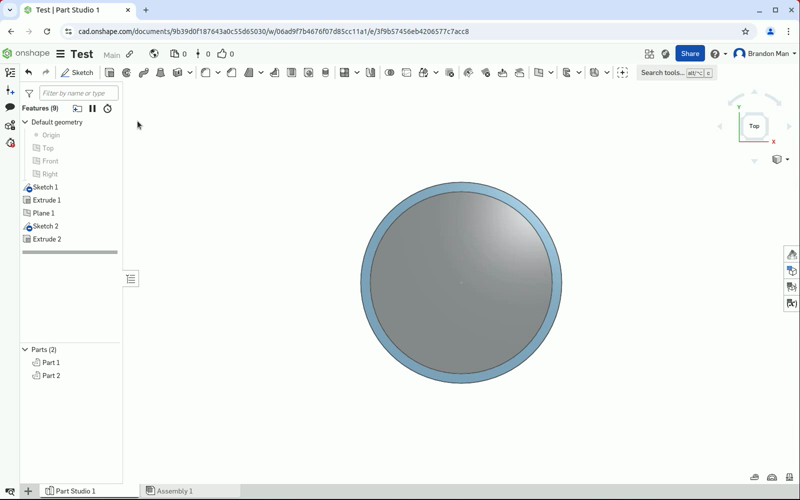
key(shift+7)
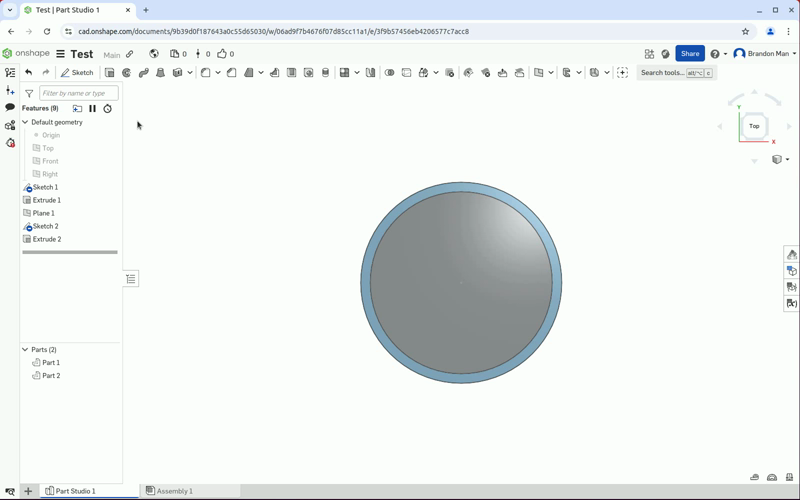
key(up, 3)
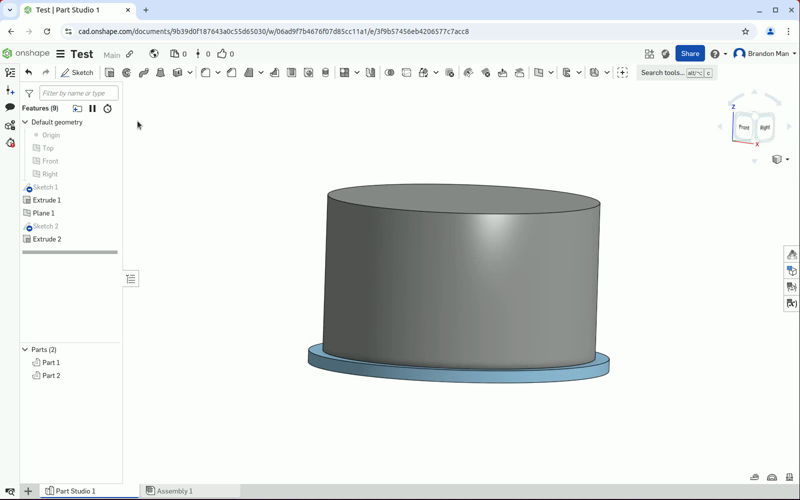
key(left, 3)
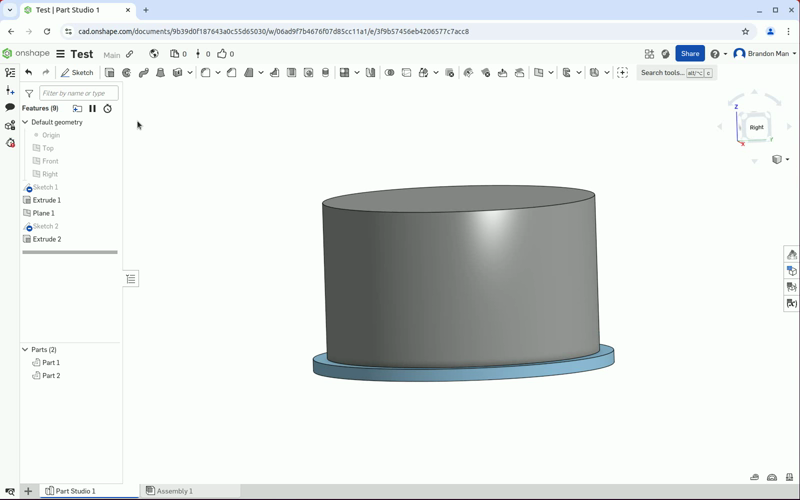
key(right, 3)
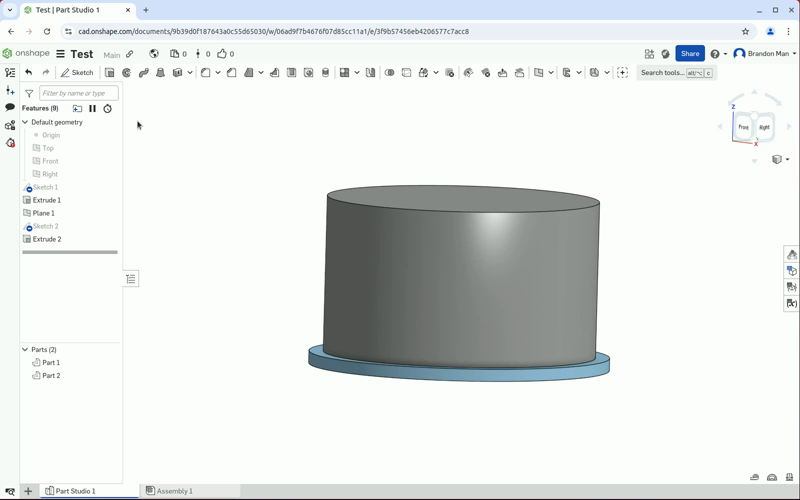
key(down, 3)
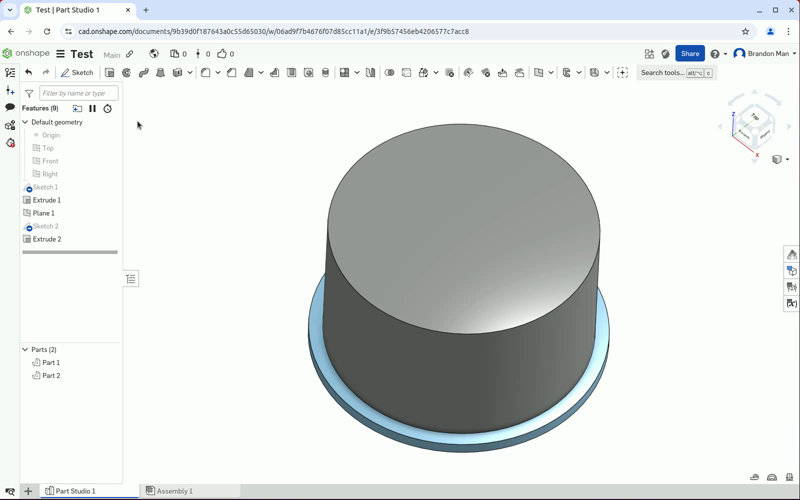
mouse_move(73, 189)
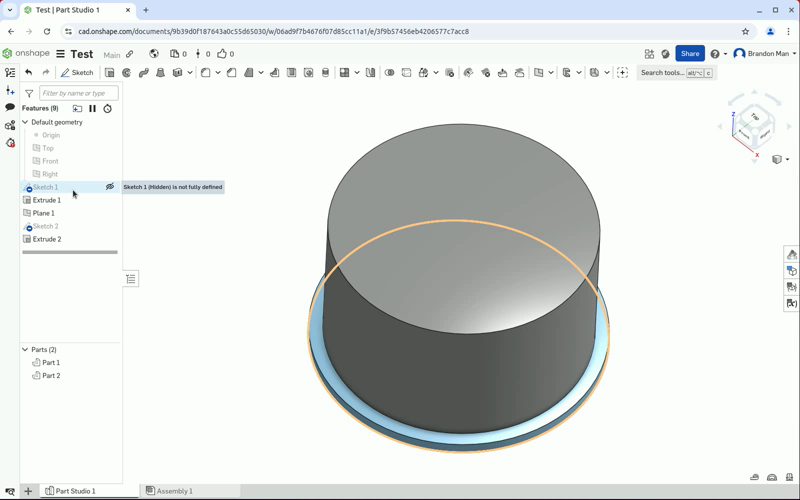
click(73, 189)